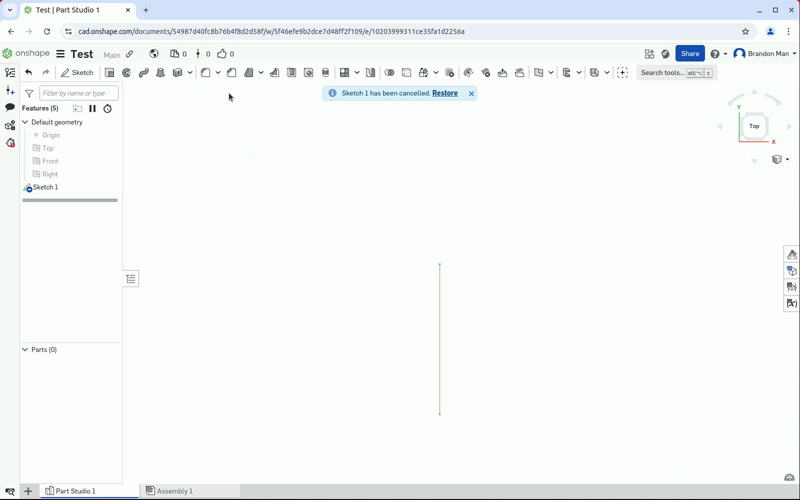
key(shift+h)
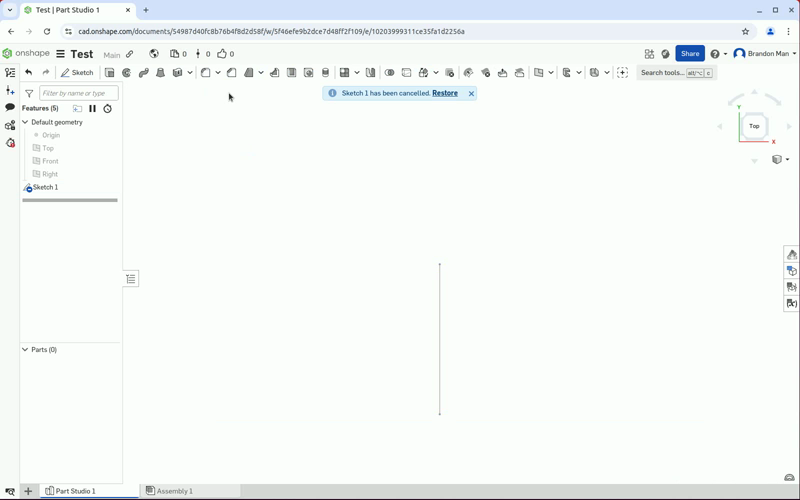
key(shift+s)
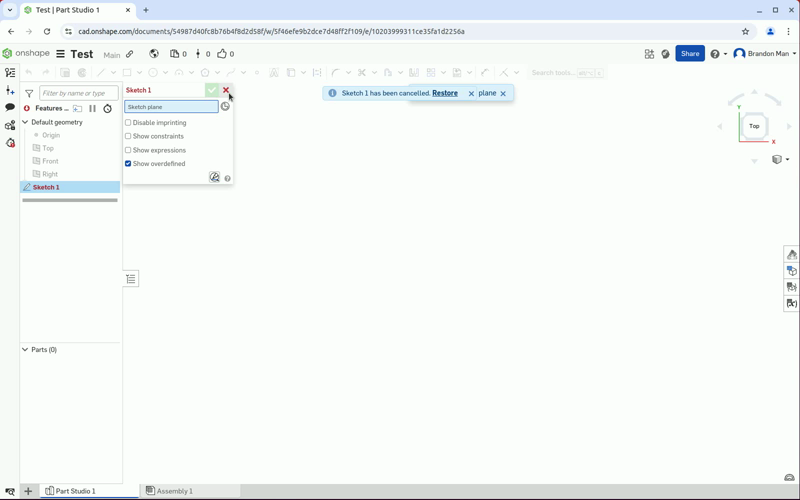
mouse_move(73, 150)
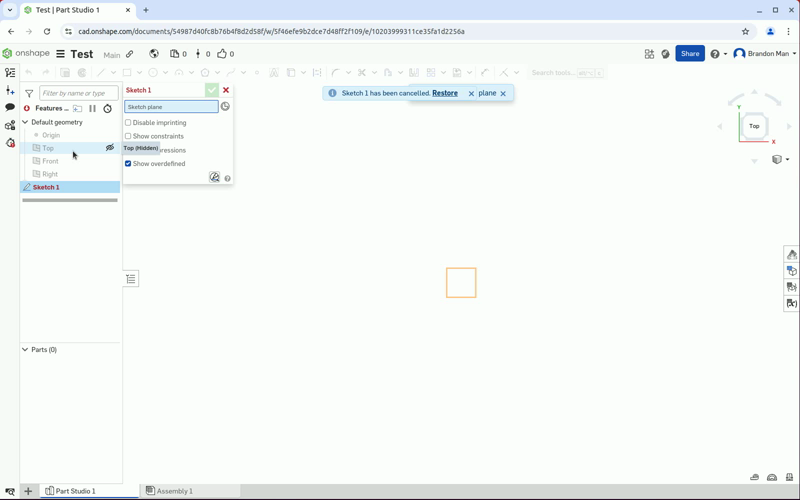
click(73, 150)
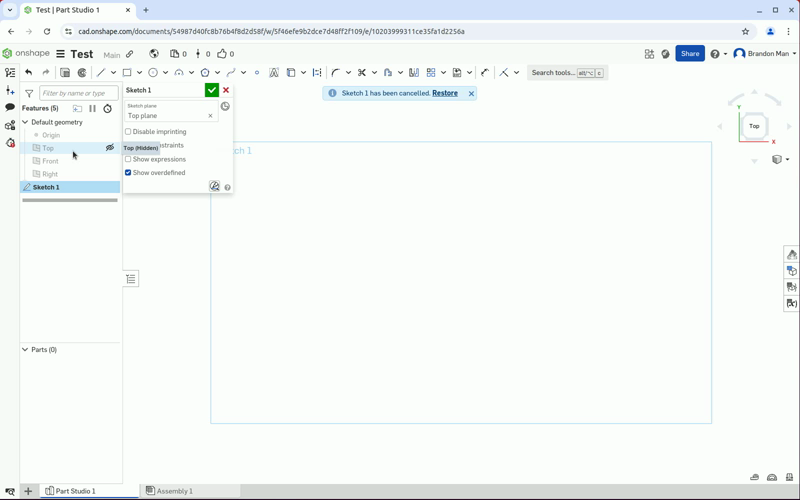
mouse_move(73, 352)
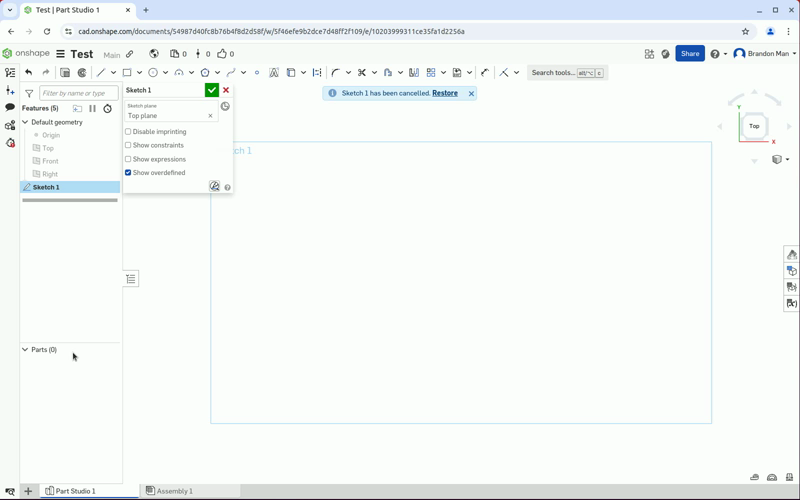
key(y)
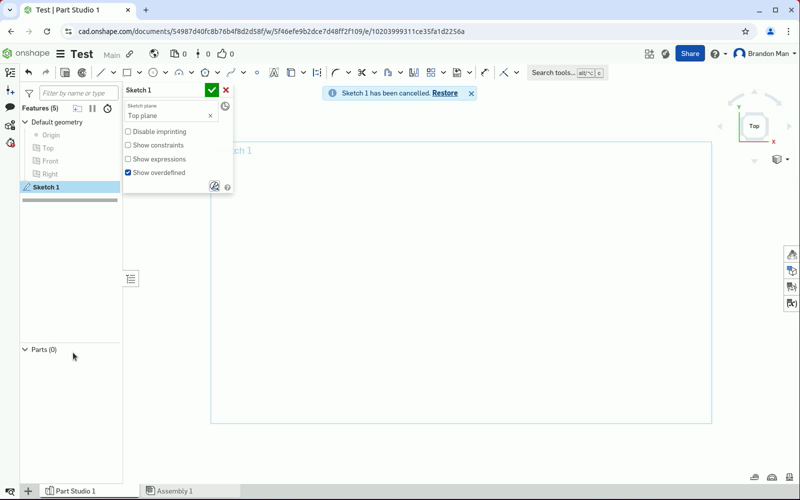
key(c)
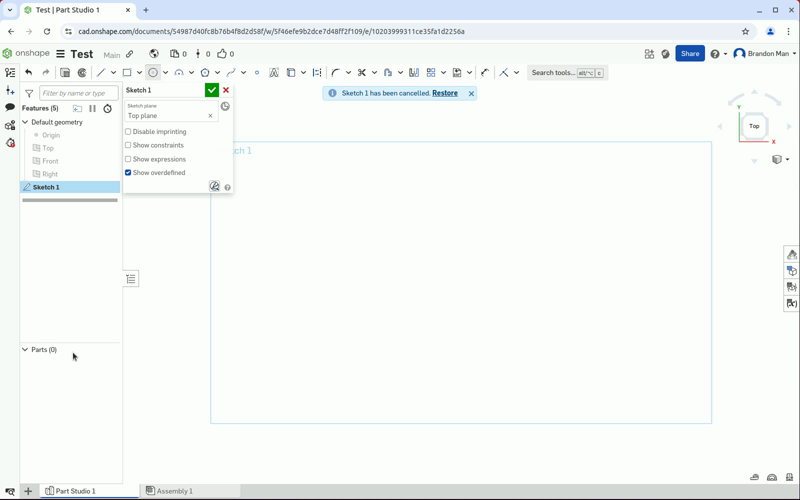
key_down(shift)
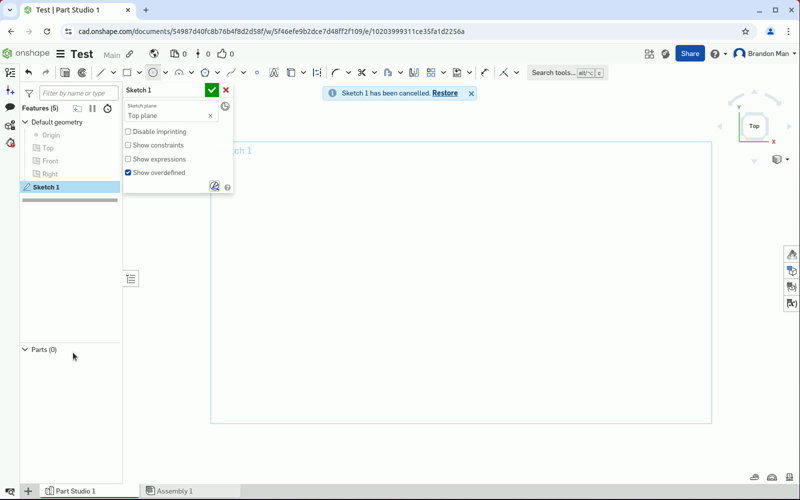
mouse_move(461, 282)
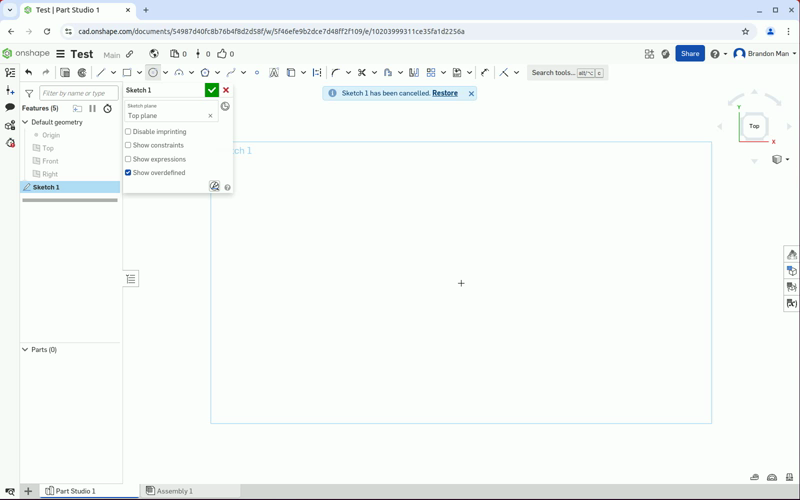
click(461, 282)
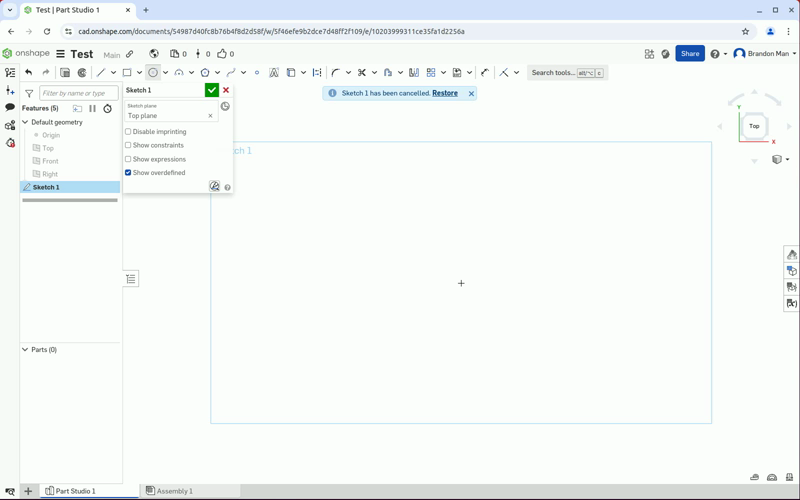
key_up(shift)
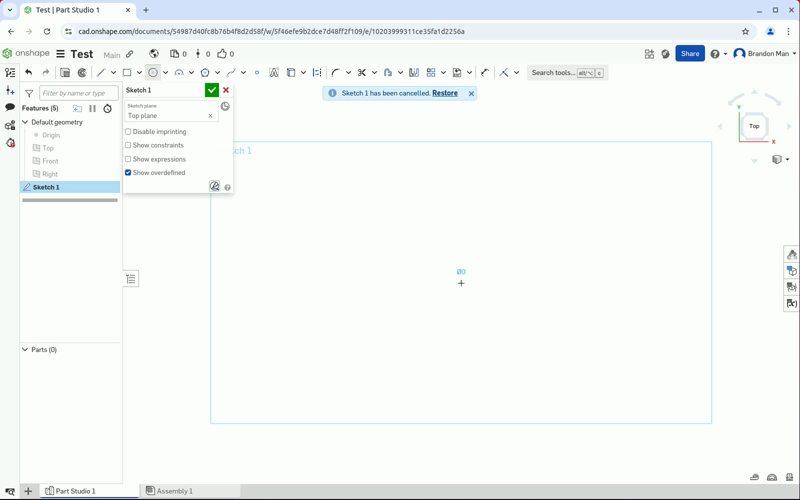
mouse_move(574, 282)
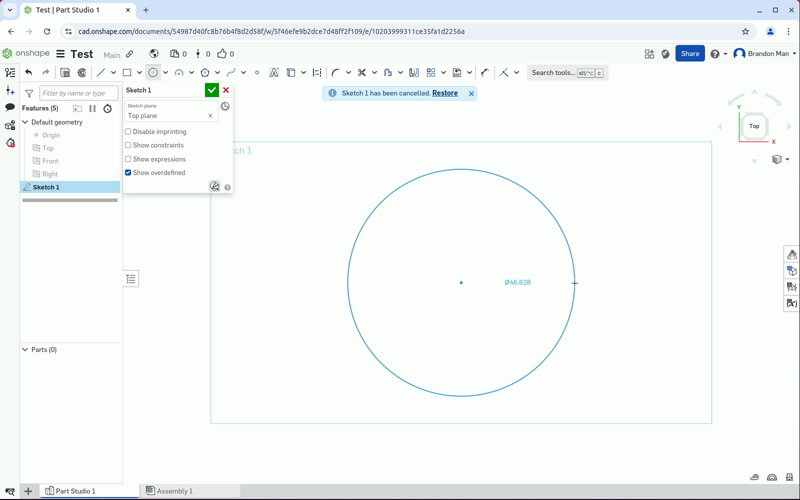
click(574, 282)
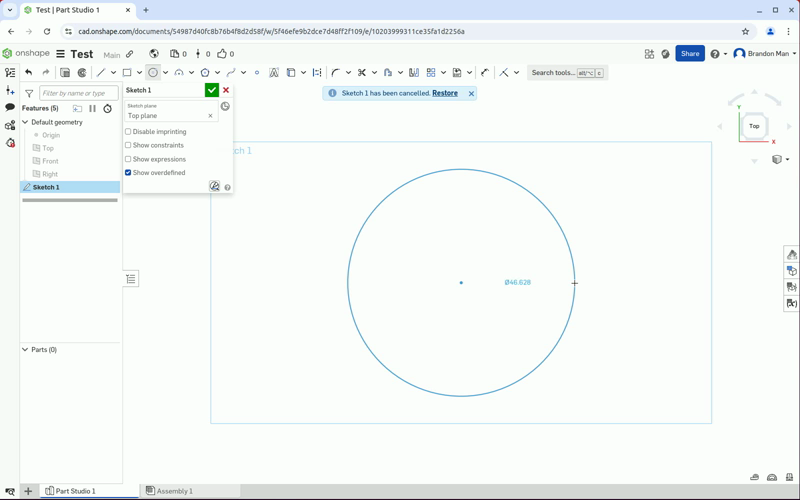
key(esc)
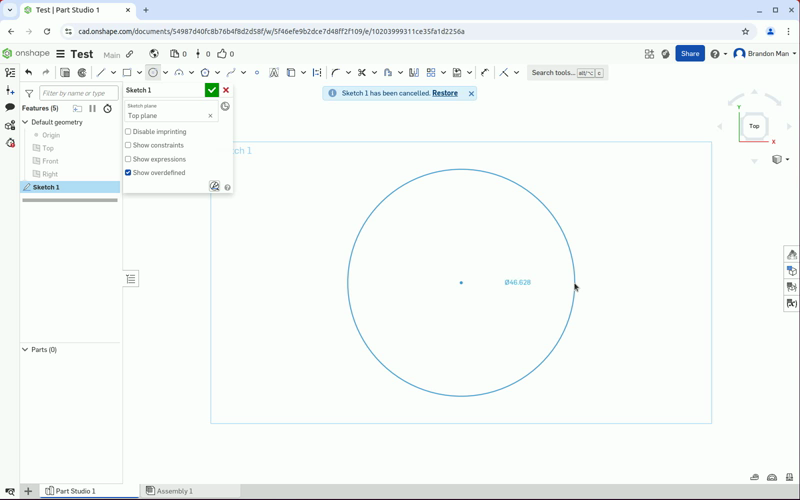
mouse_move(499, 238)
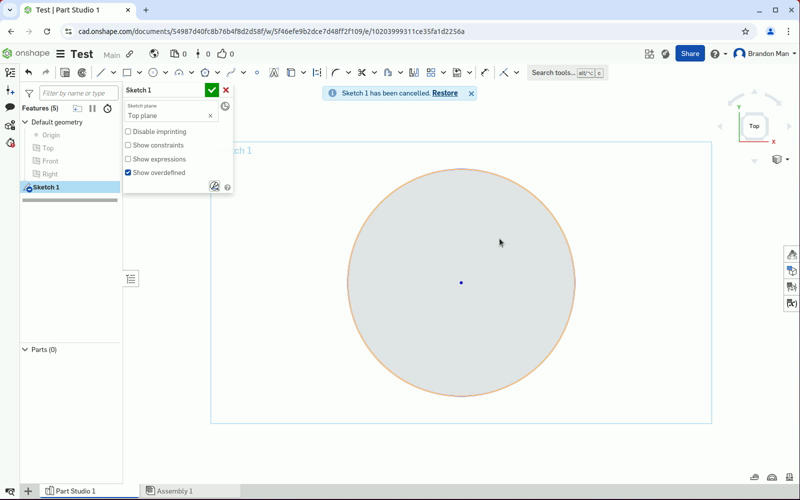
click(499, 238)
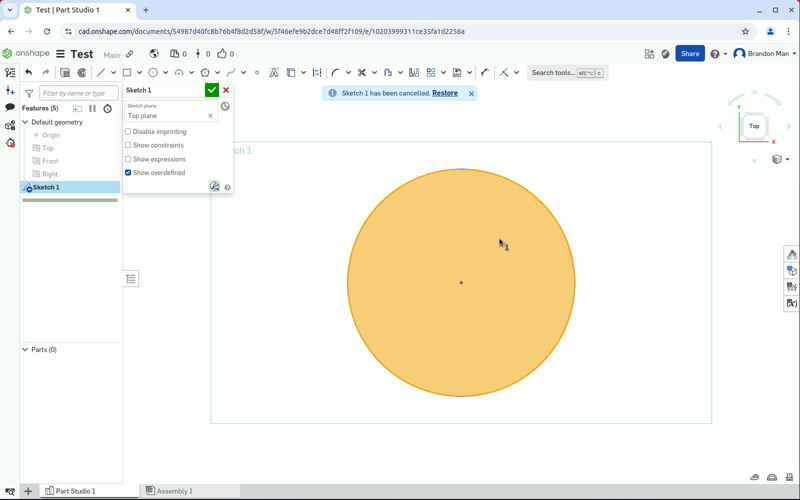
mouse_move(73, 352)
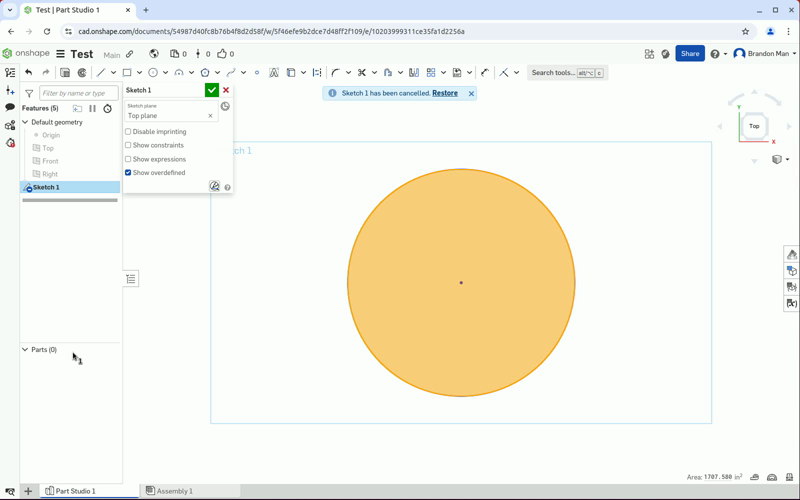
key(shift+y)
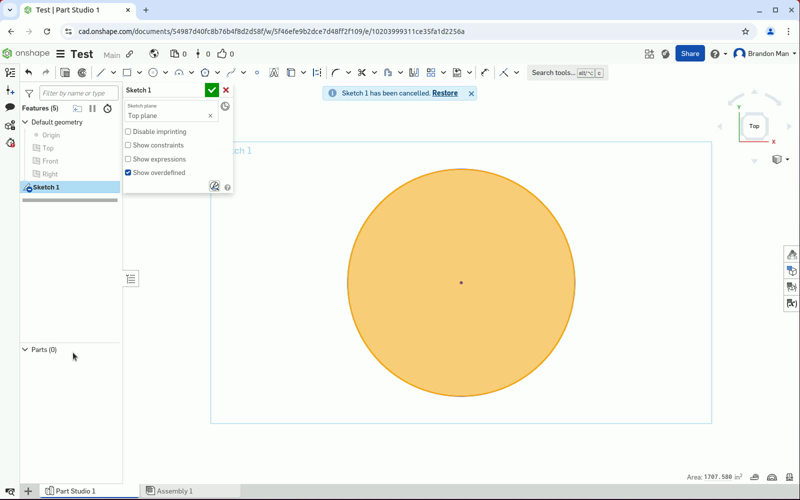
key(shift+e)
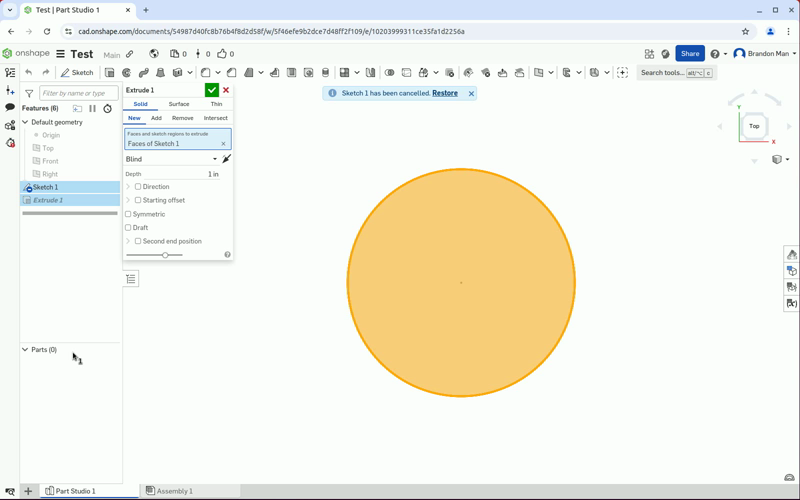
mouse_move(143, 106)
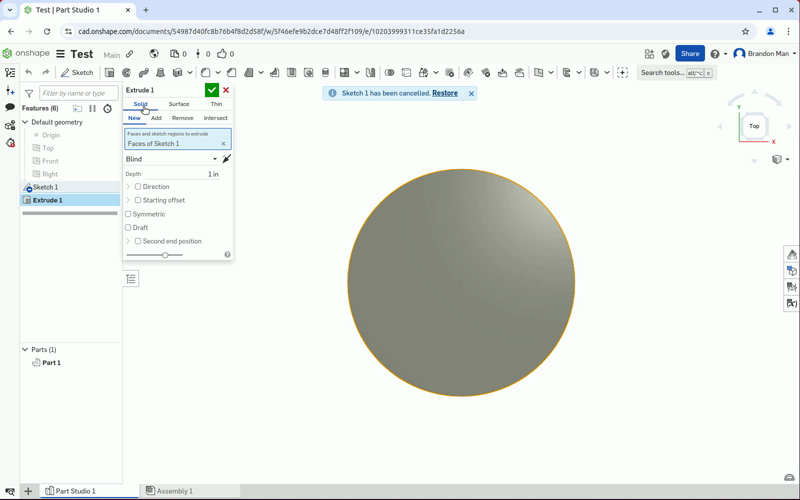
click(143, 106)
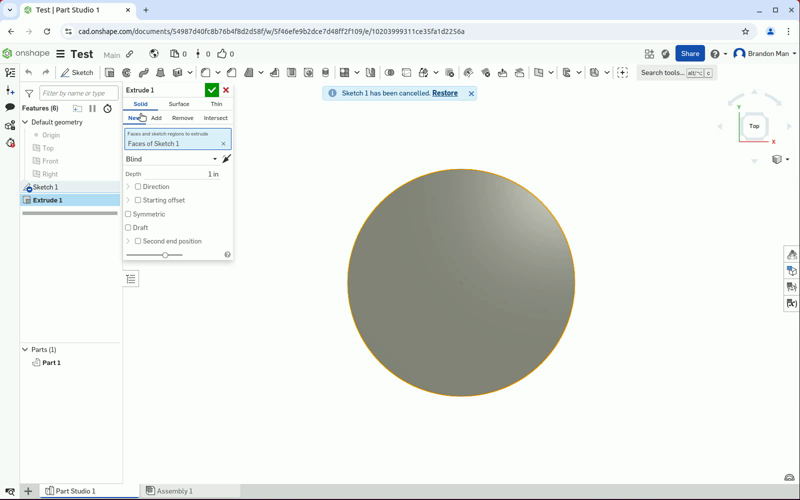
mouse_move(137, 120)
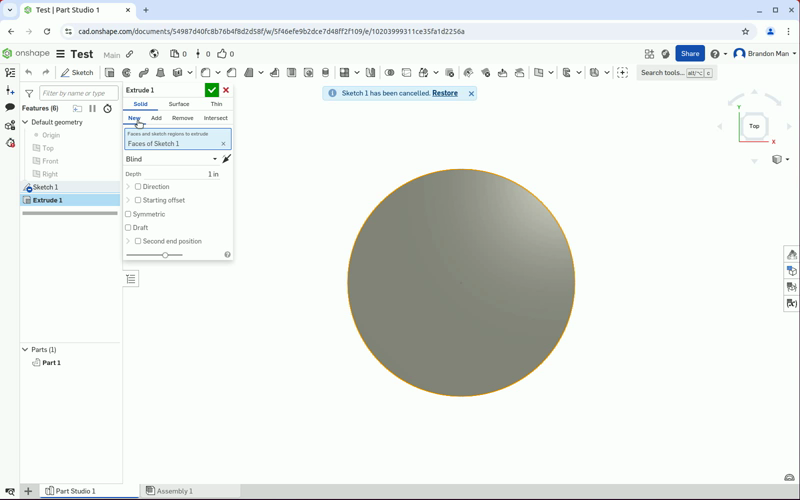
click(137, 120)
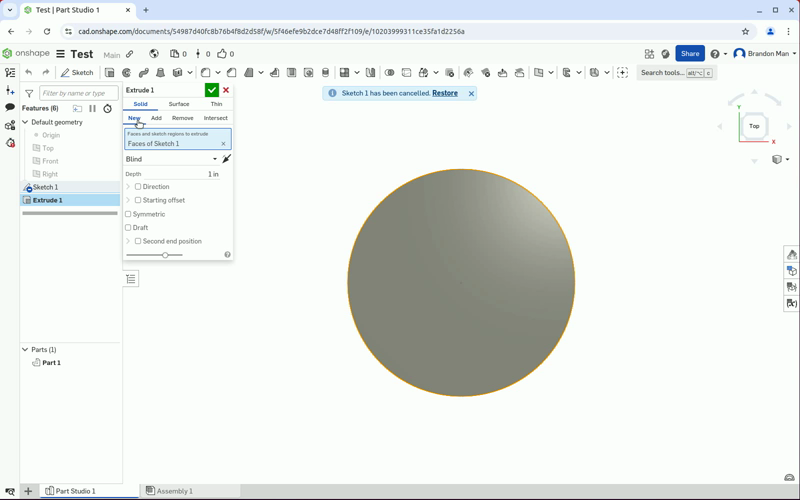
key(tab, 4)
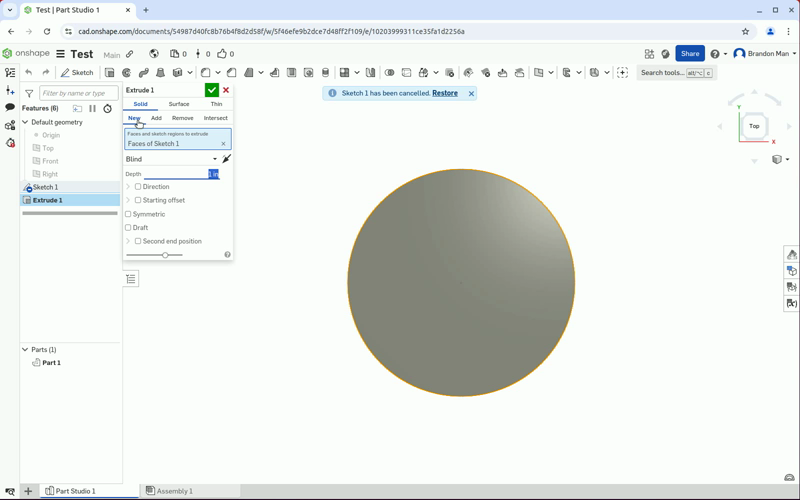
text(11.554)
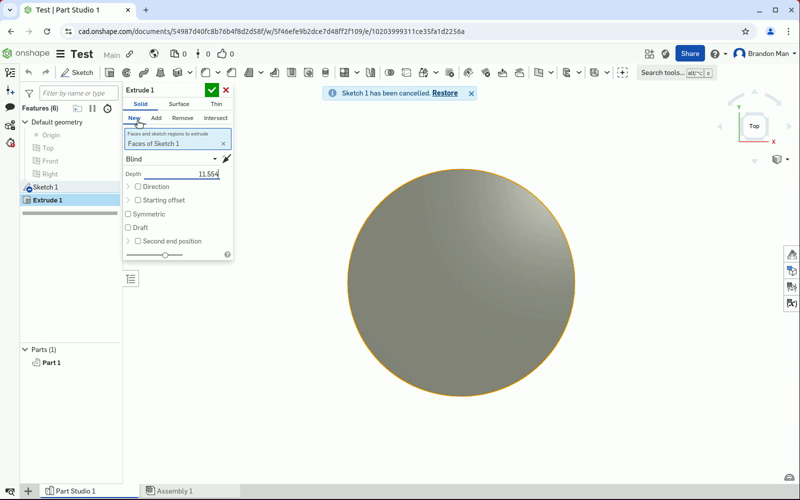
key(enter)
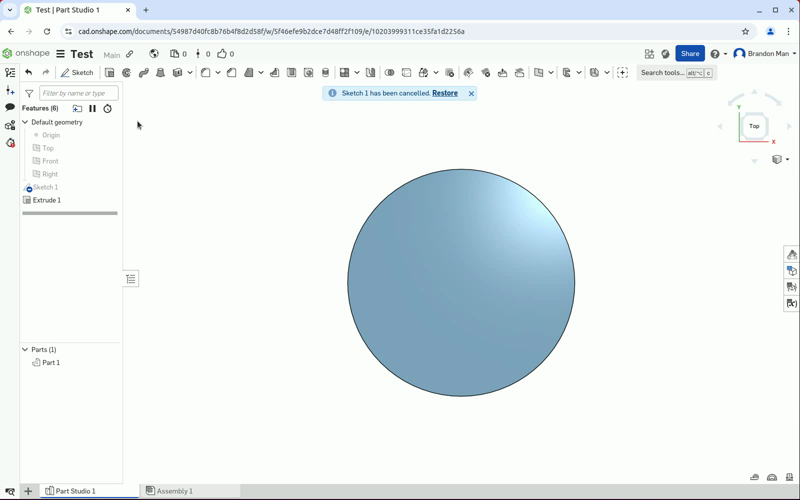
key(shift+h)
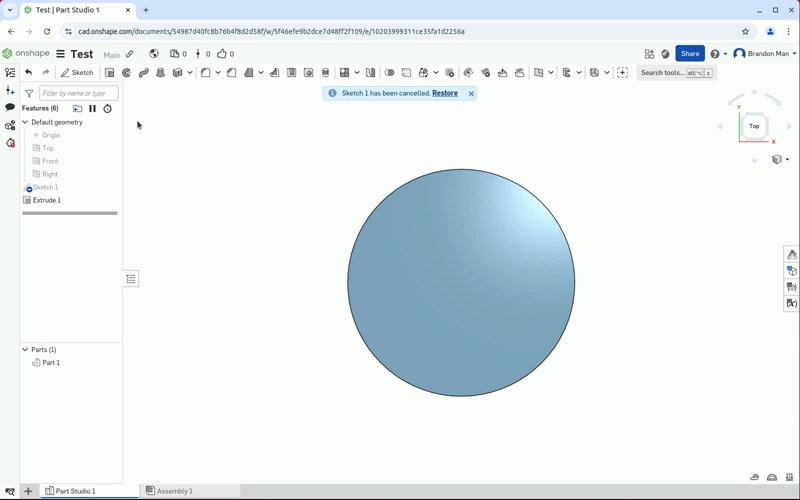
key(shift+h)
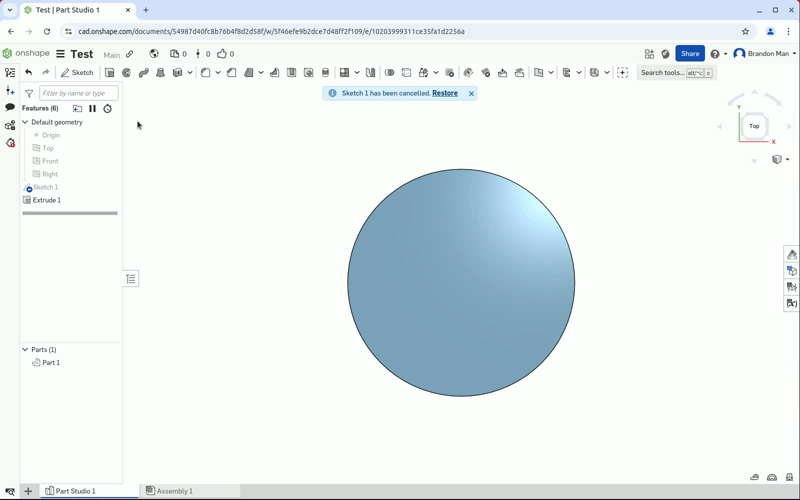
mouse_move(73, 189)
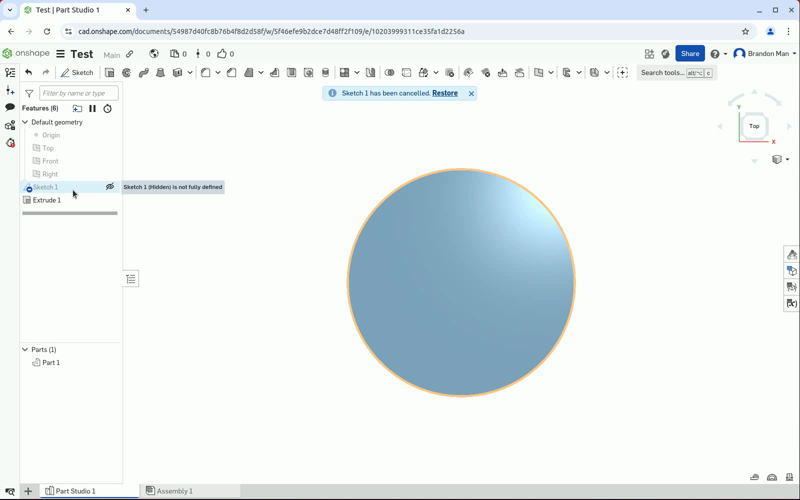
click(73, 189)
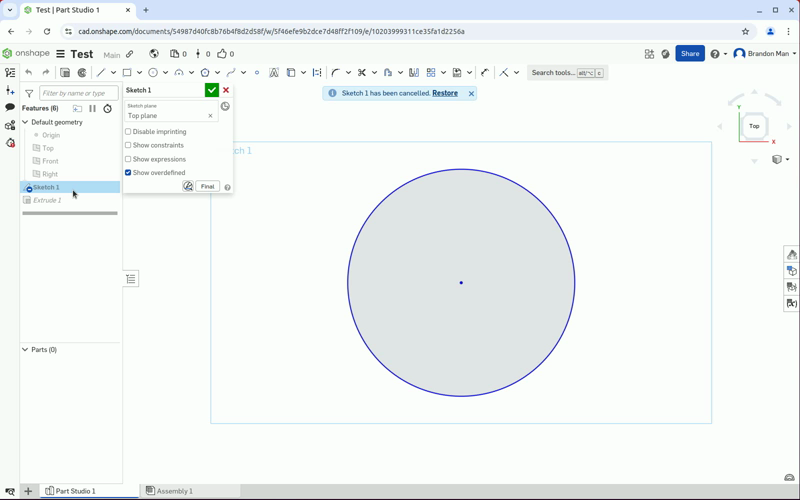
mouse_move(229, 92)
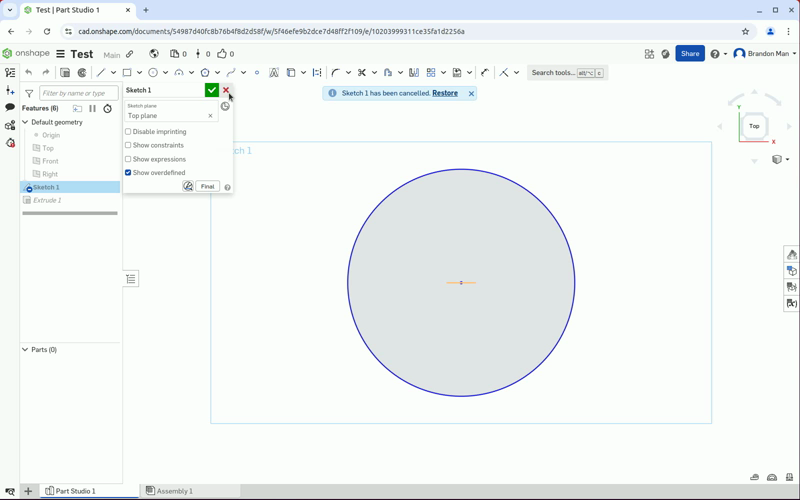
click(229, 92)
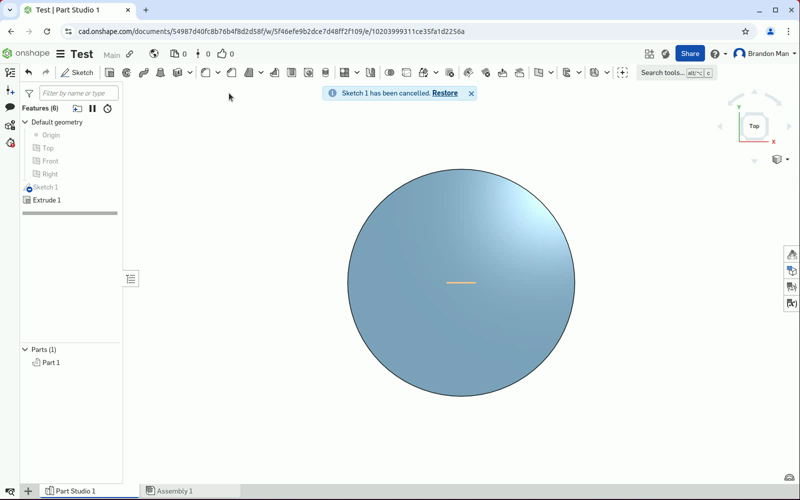
mouse_move(541, 75)
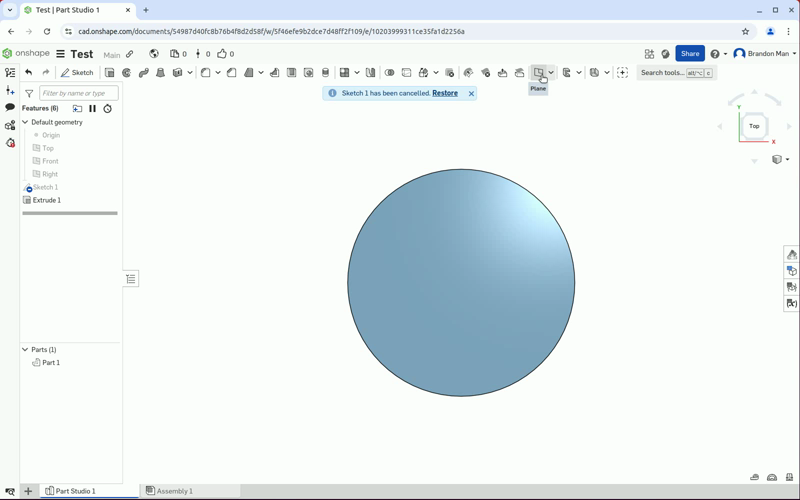
click(541, 75)
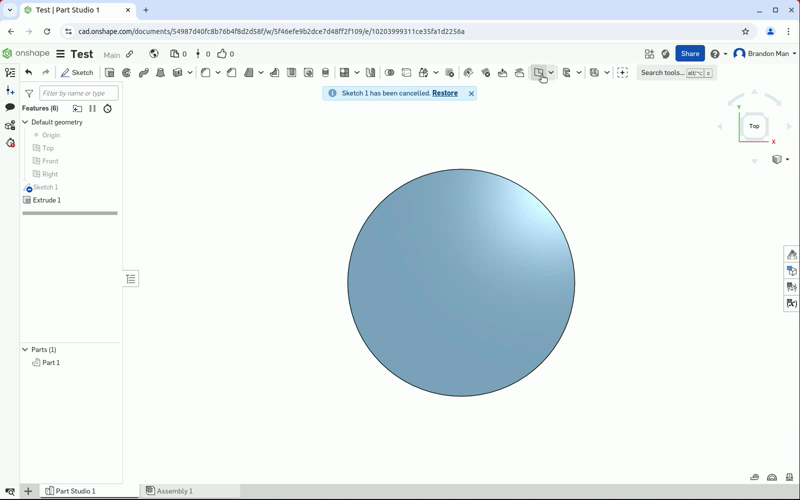
mouse_move(73, 150)
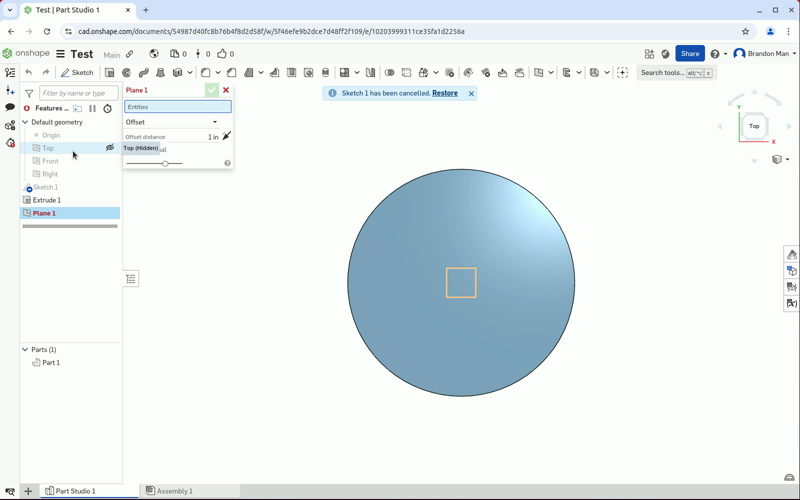
click(73, 150)
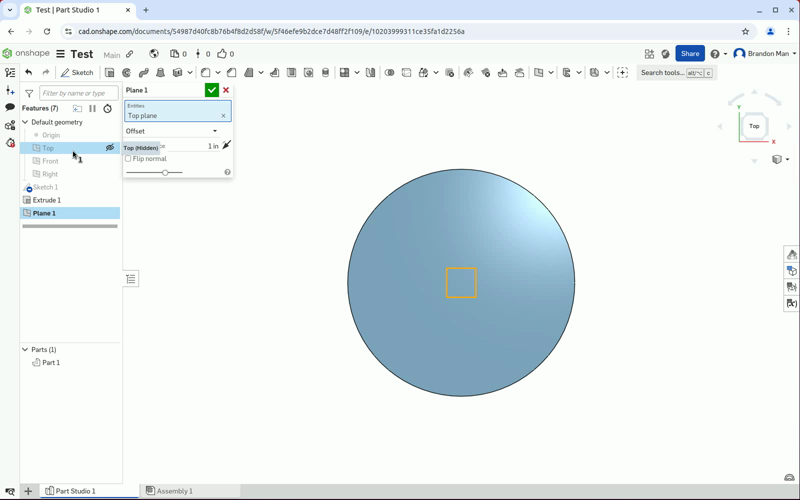
key(tab, 2)
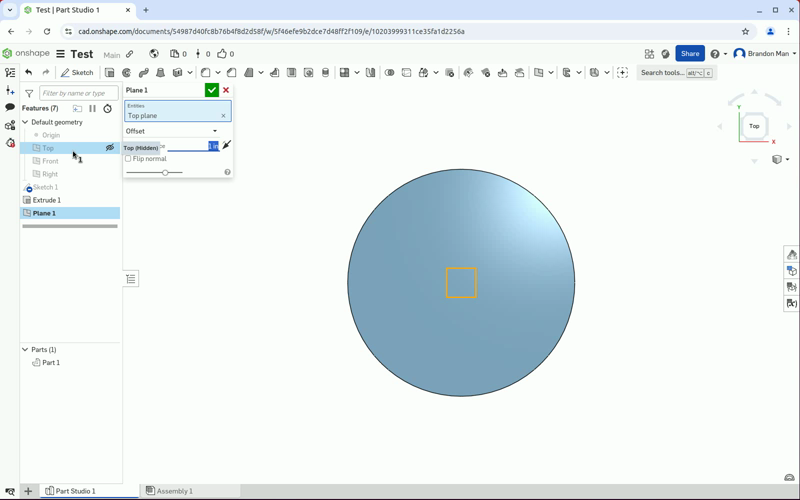
text(11.554)
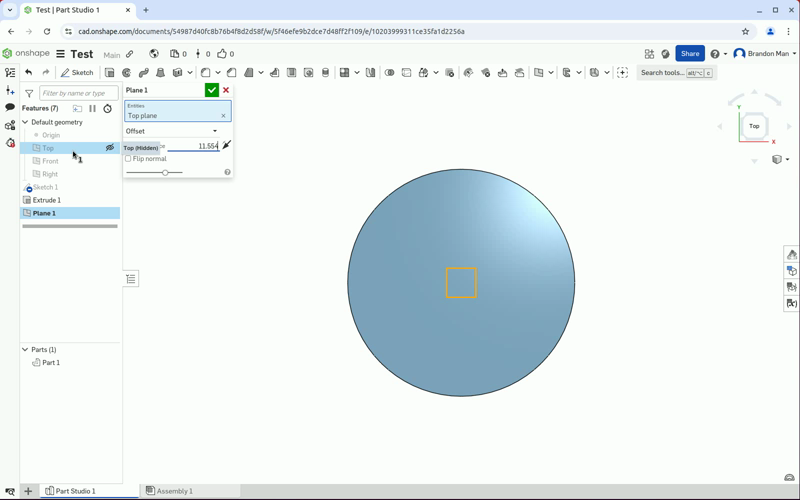
key(enter, 2)
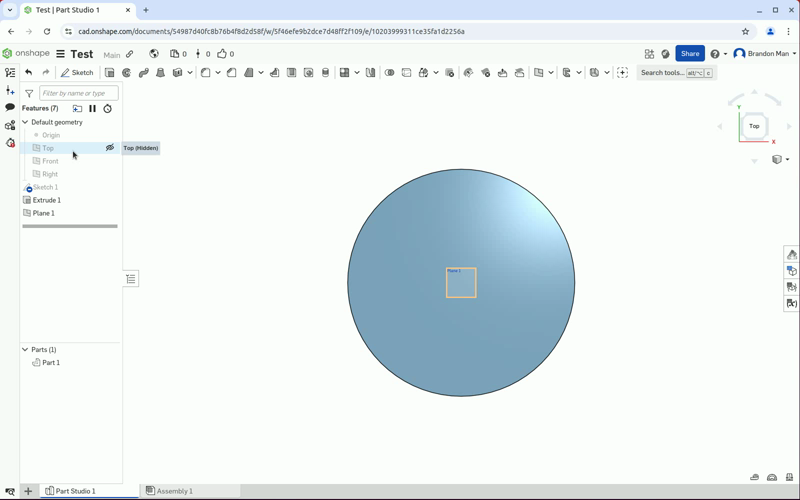
key(shift+s)
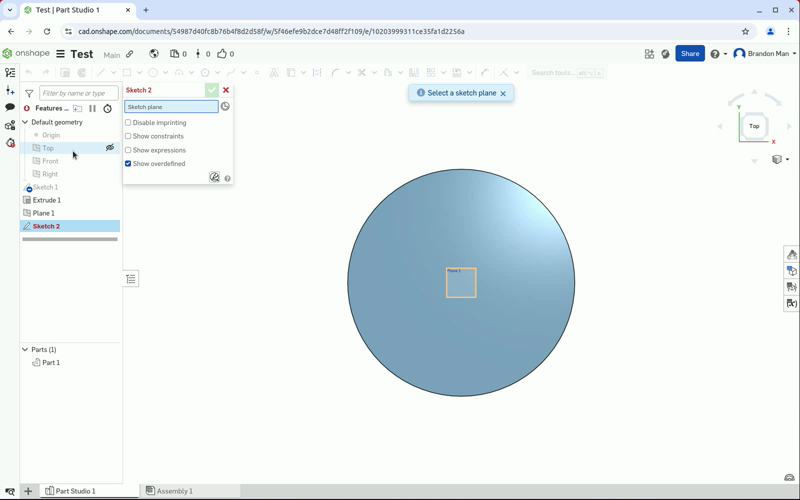
mouse_move(73, 215)
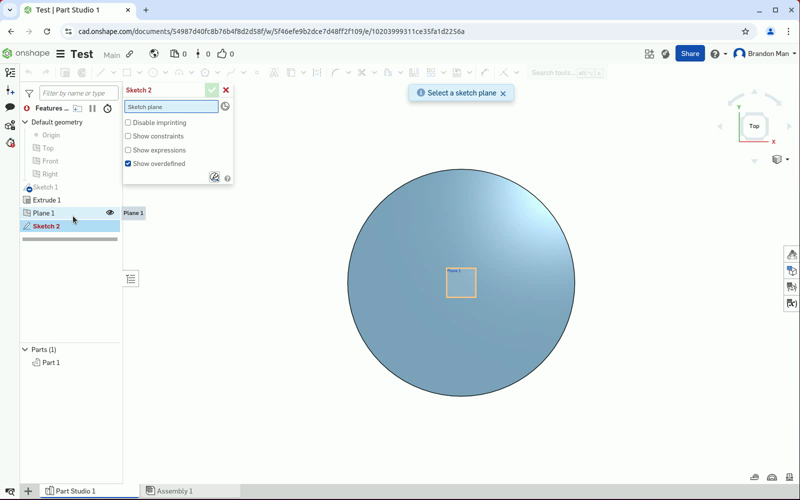
click(73, 215)
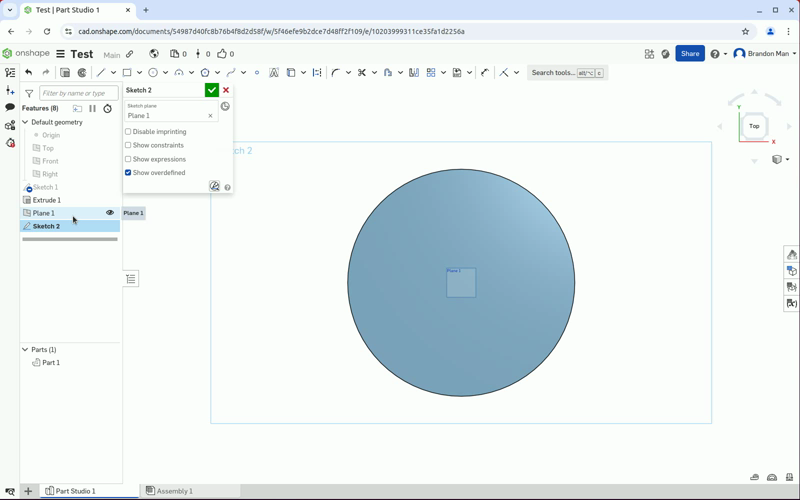
mouse_move(73, 352)
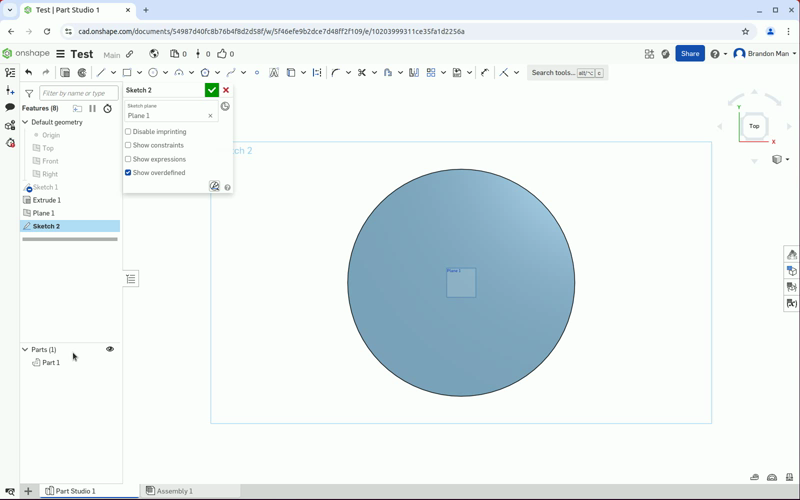
key(y)
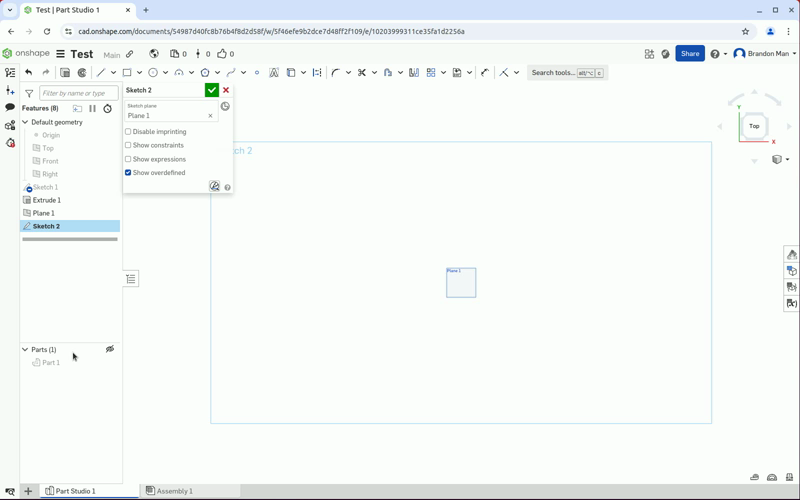
key(c)
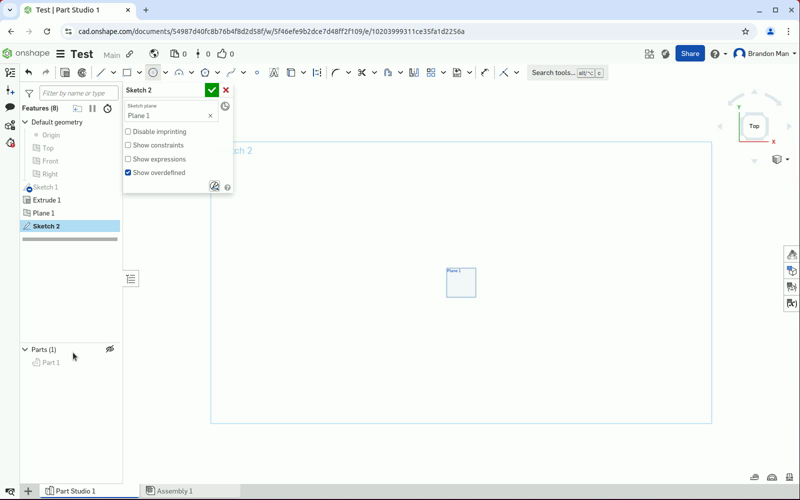
key_down(shift)
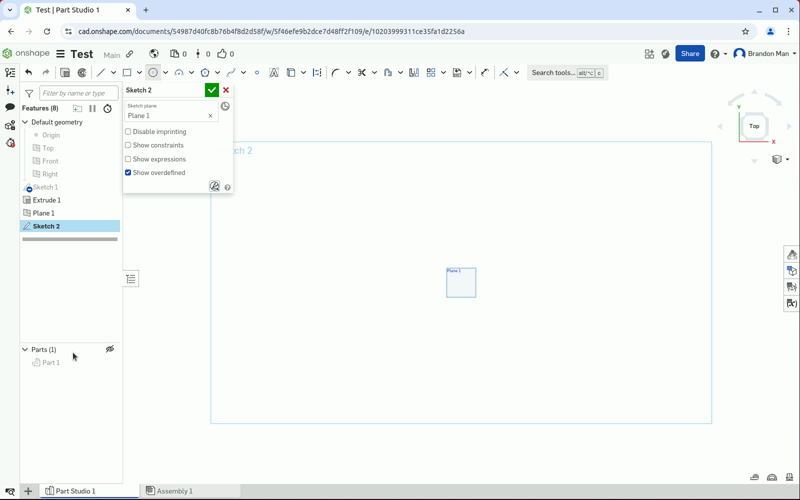
mouse_move(460, 282)
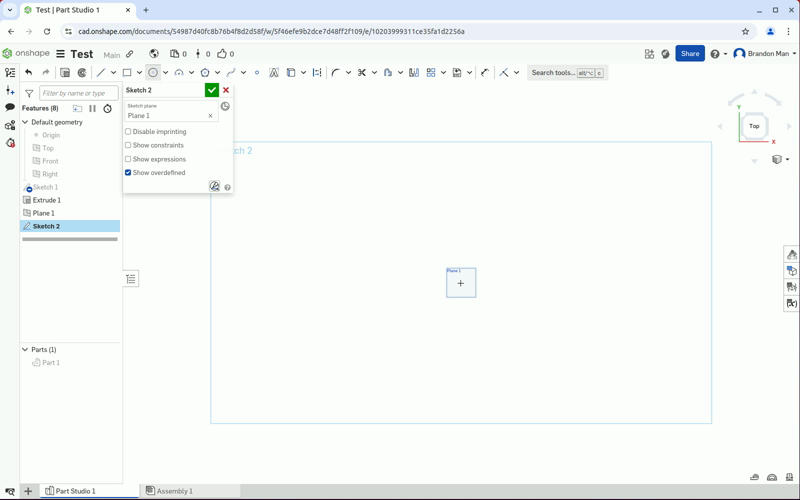
click(460, 282)
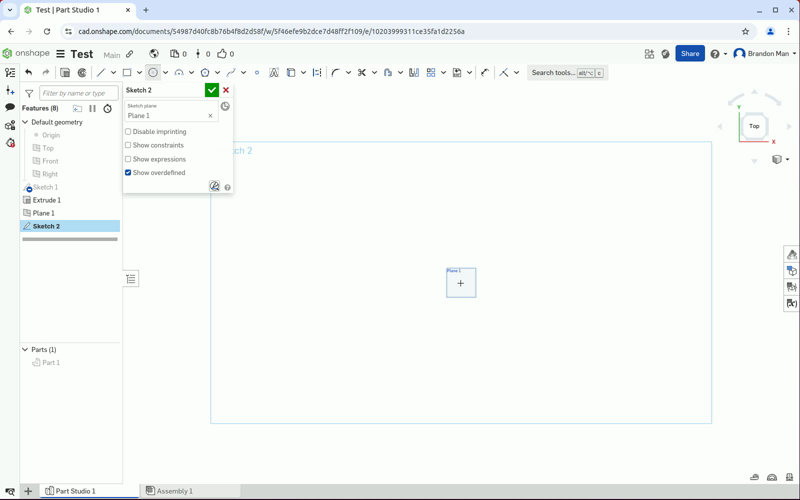
key_up(shift)
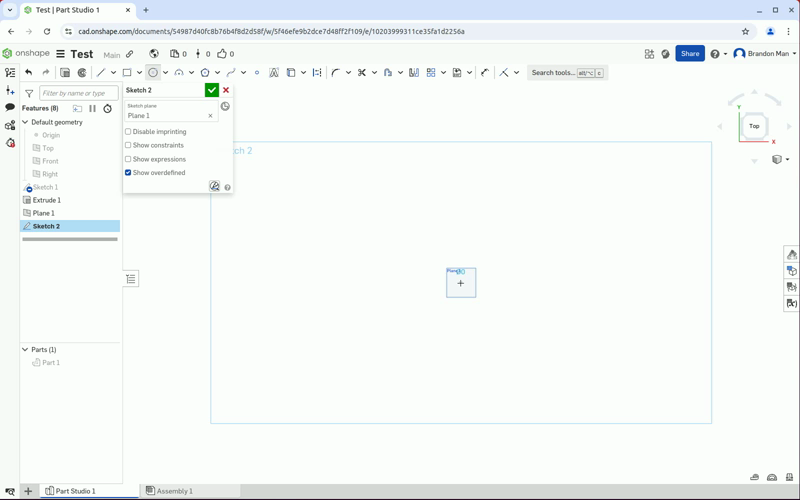
mouse_move(570, 282)
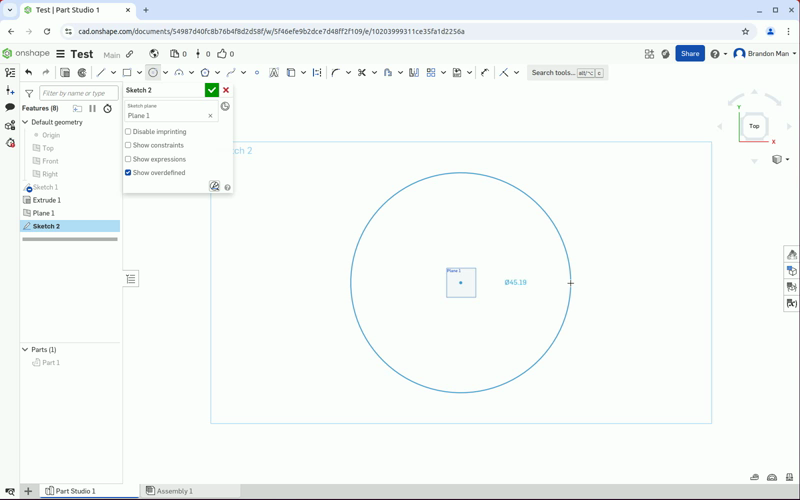
click(570, 282)
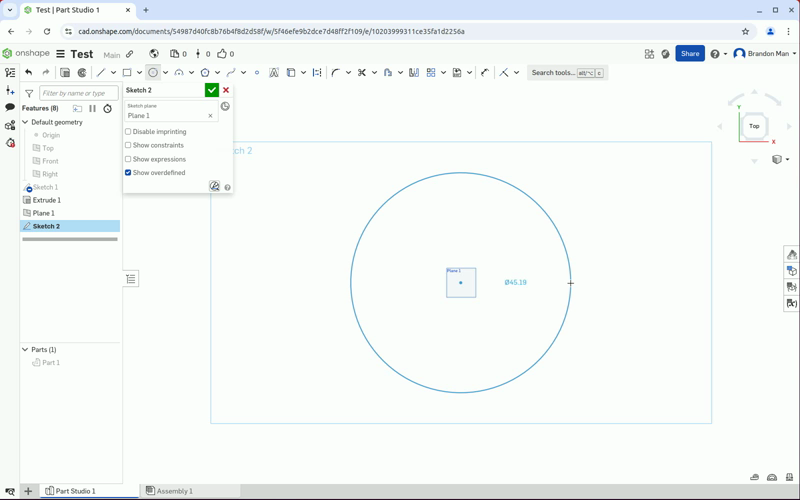
key(esc)
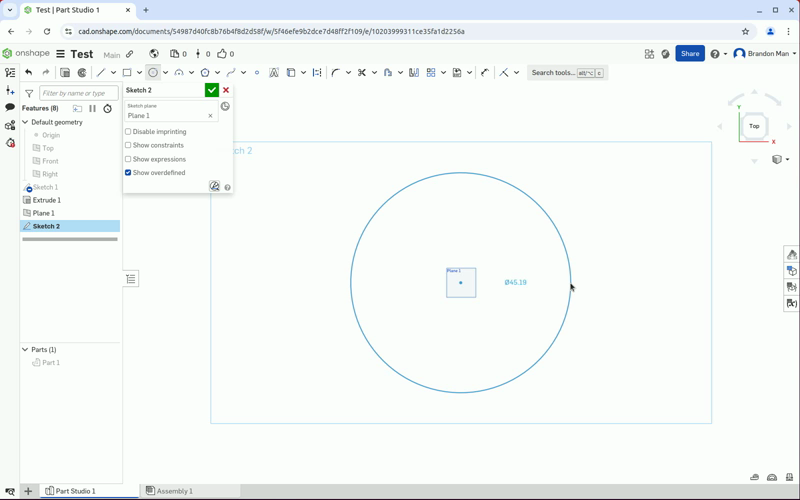
mouse_move(383, 274)
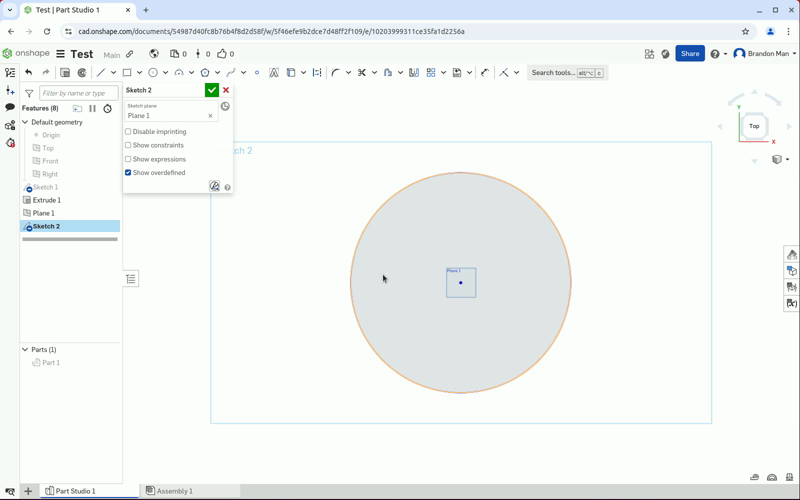
click(383, 274)
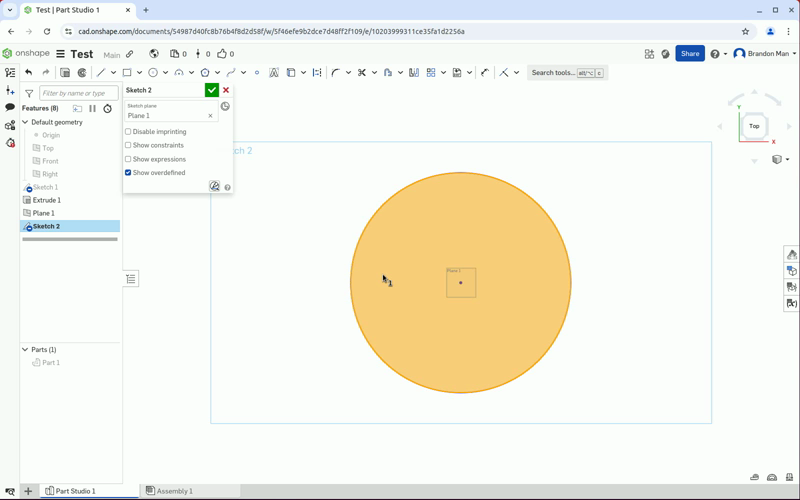
mouse_move(73, 352)
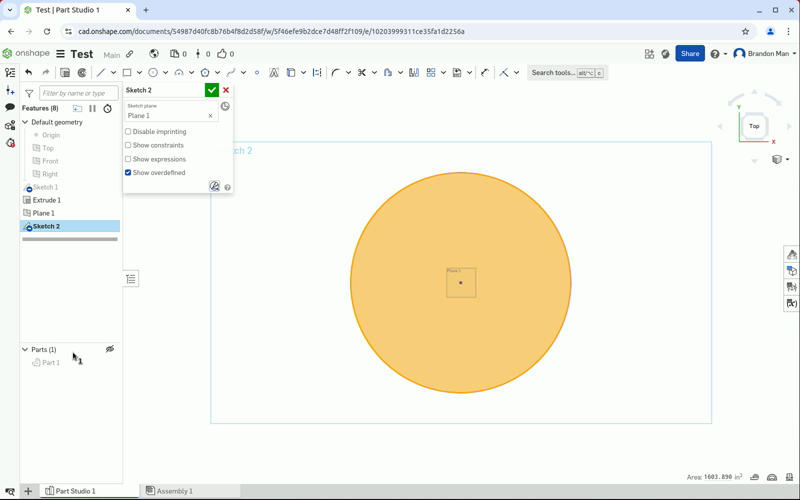
key(shift+y)
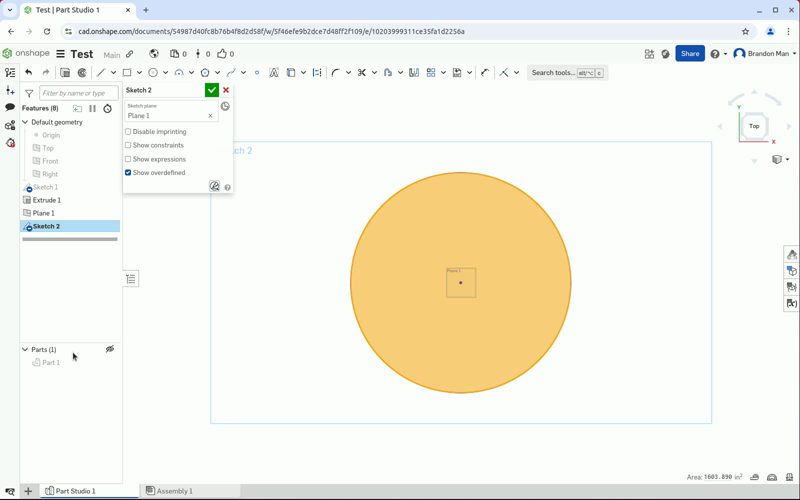
key(shift+e)
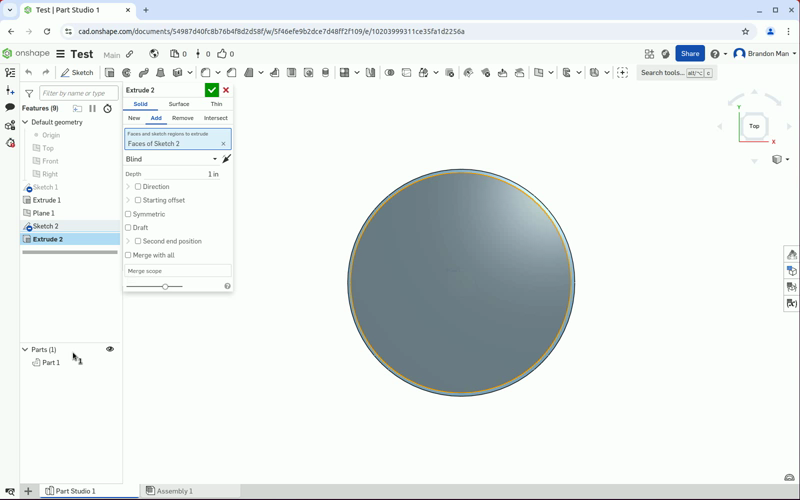
mouse_move(143, 106)
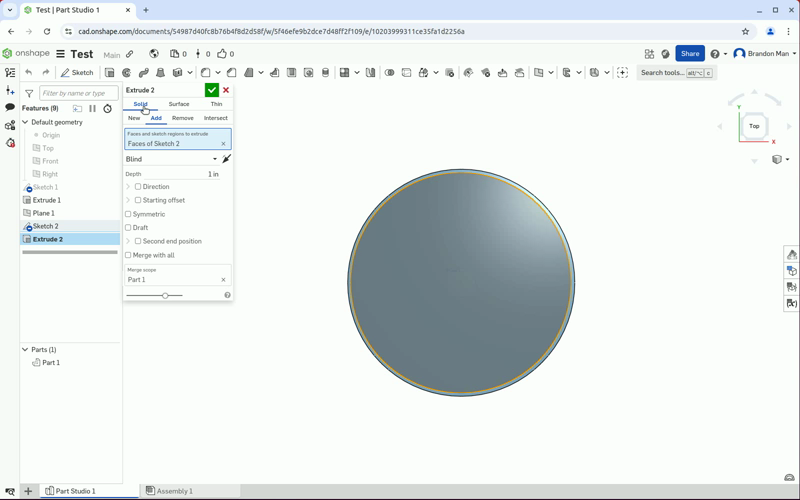
click(143, 106)
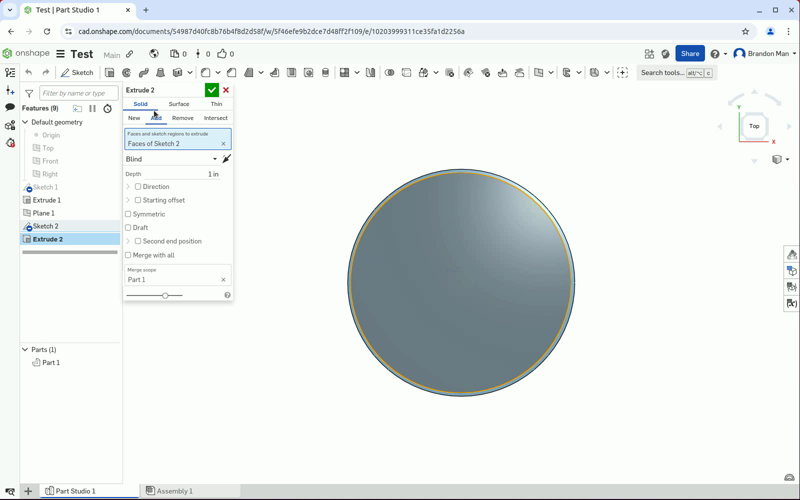
mouse_move(186, 120)
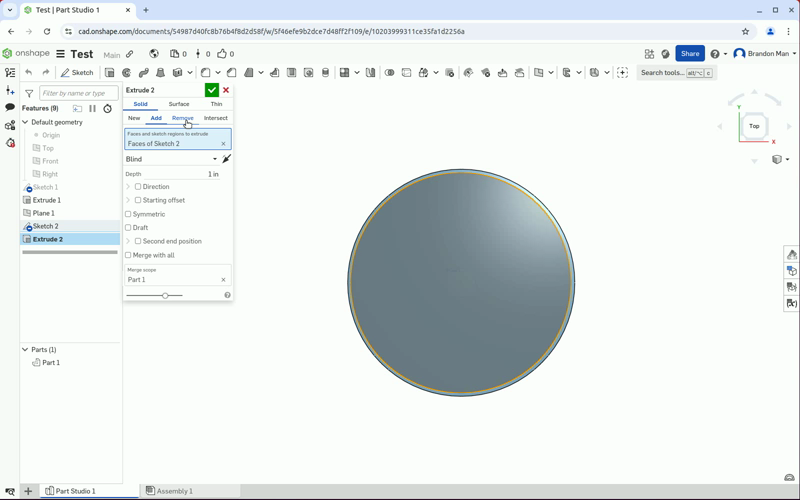
click(186, 120)
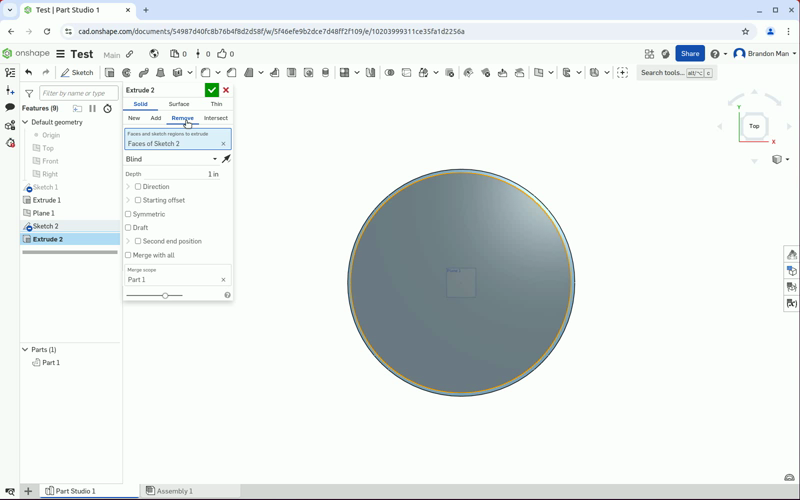
key(tab, 4)
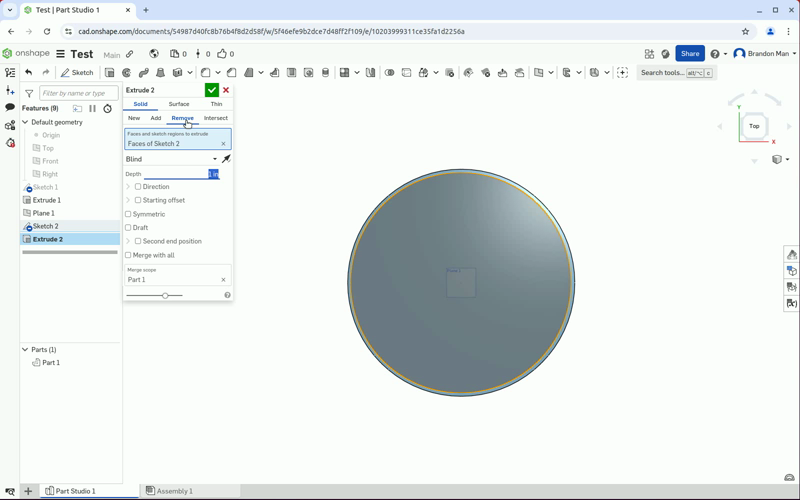
text(10.351)
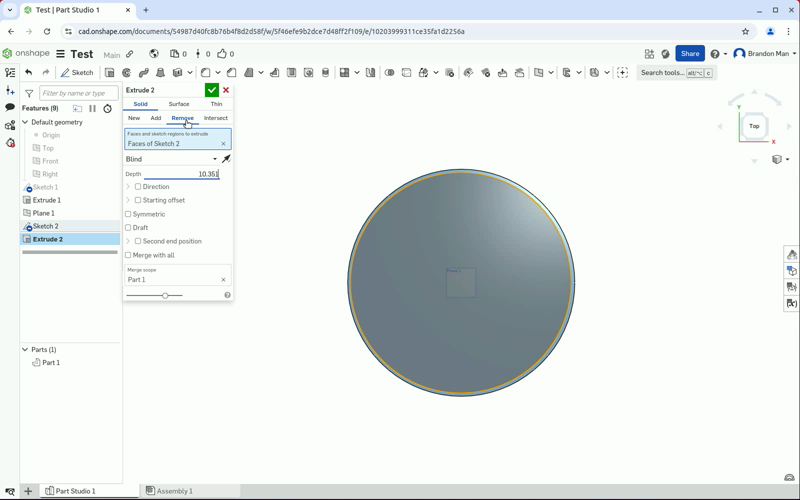
key(tab, 6)
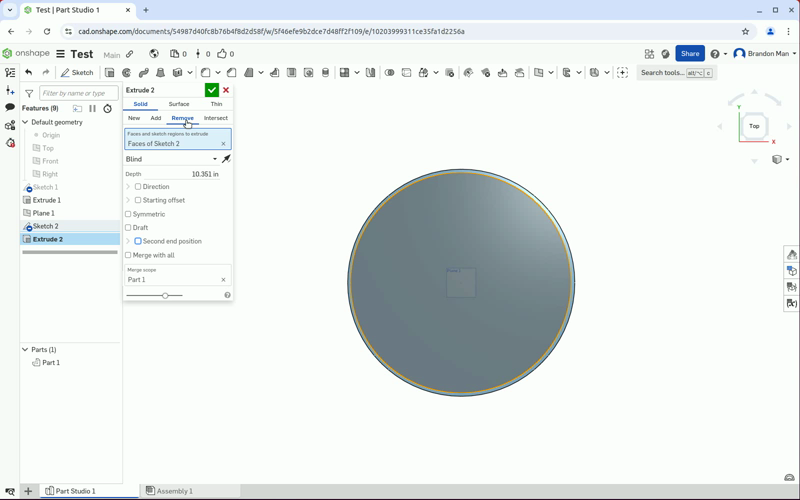
key(space)
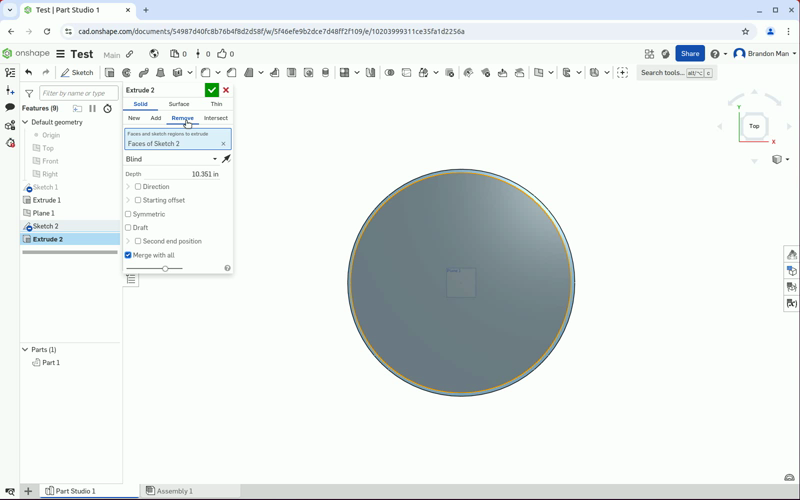
key(enter)
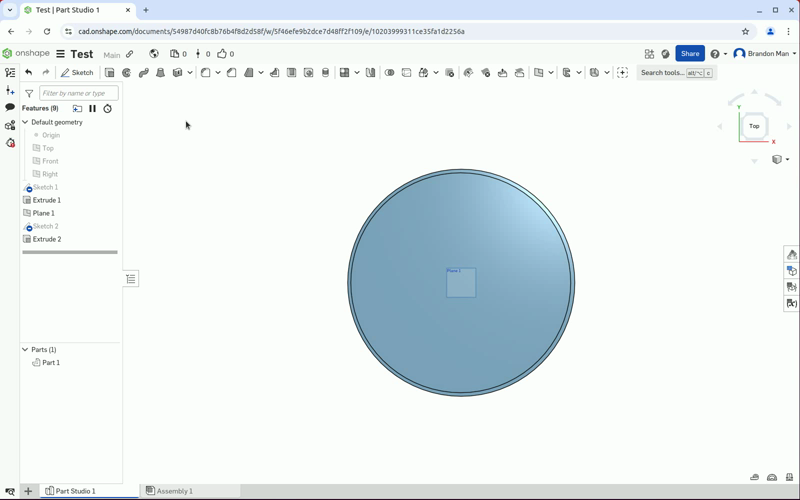
key(shift+h)
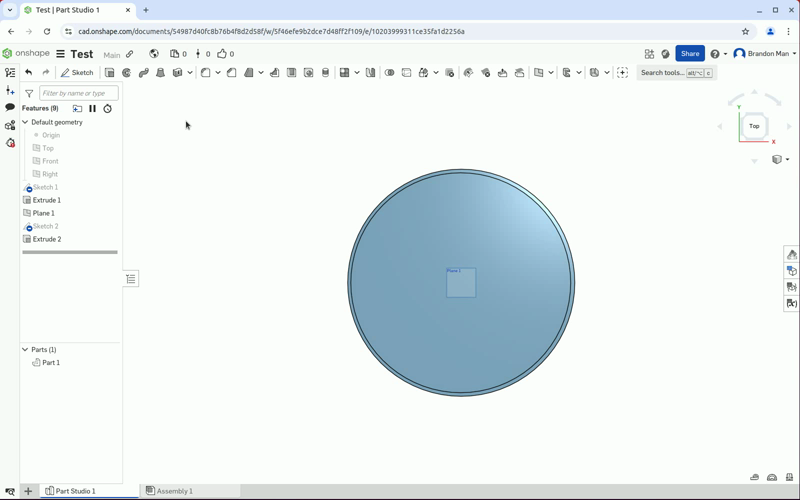
key(shift+h)
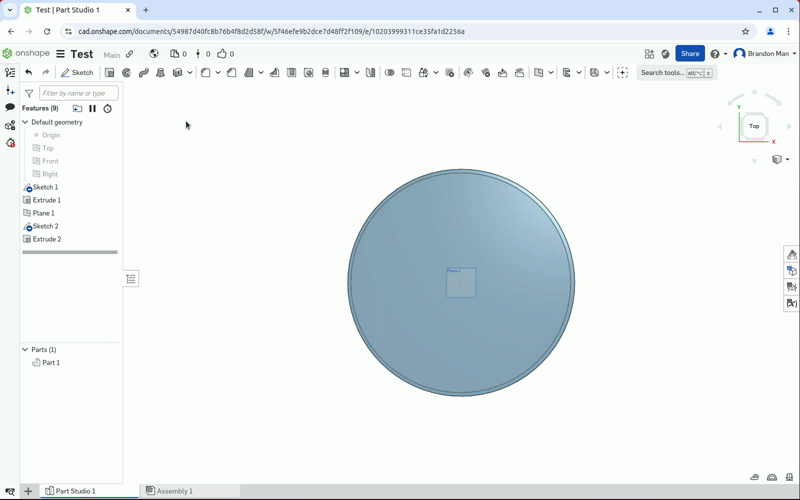
key(shift+7)
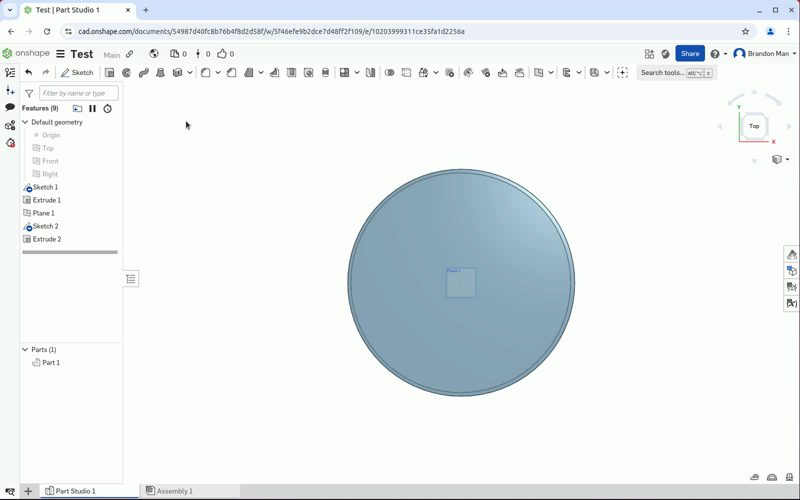
key(up, 3)
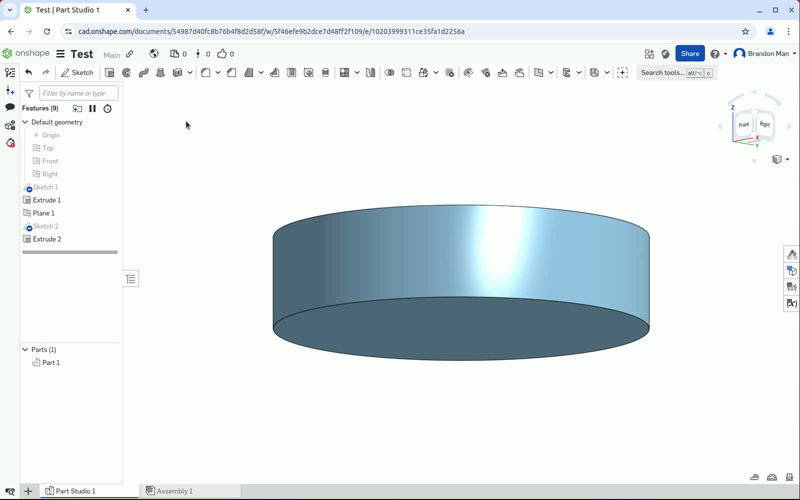
key(left, 3)
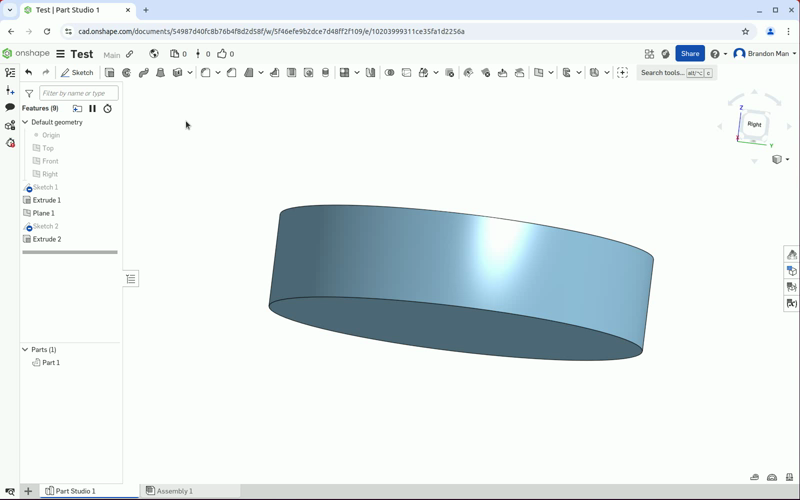
key(right, 3)
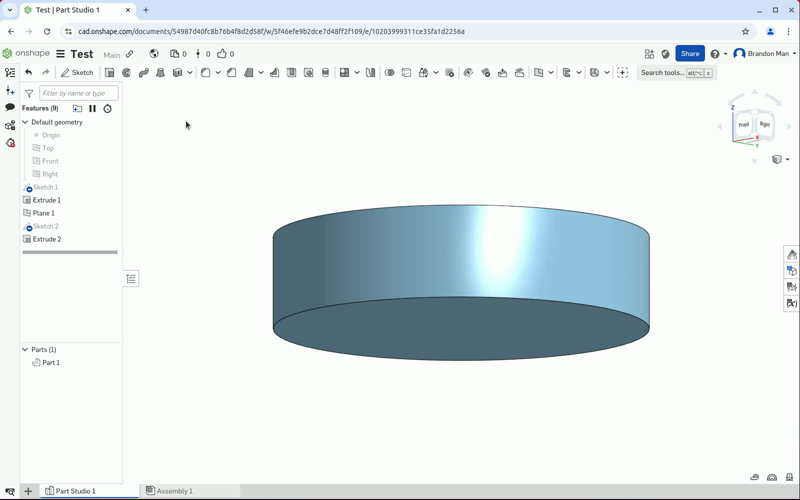
key(down, 3)
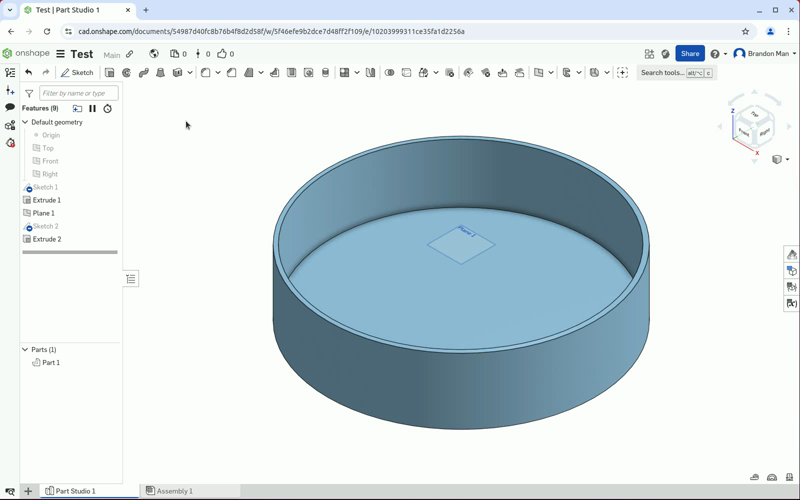
mouse_move(73, 189)
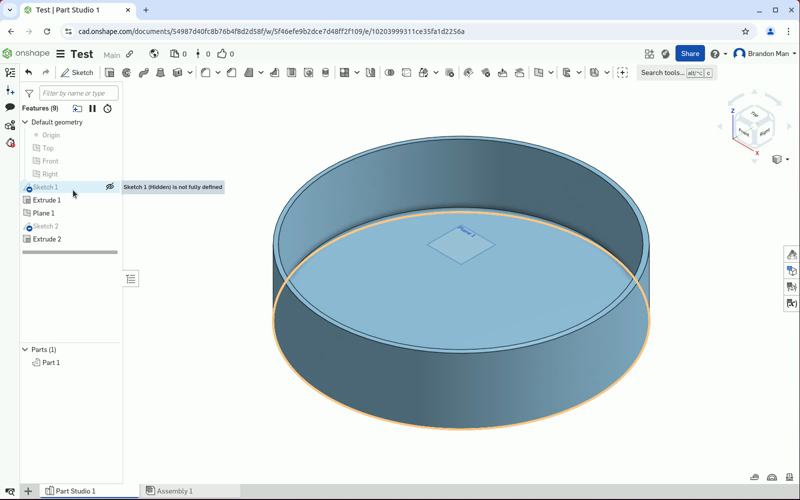
click(73, 189)